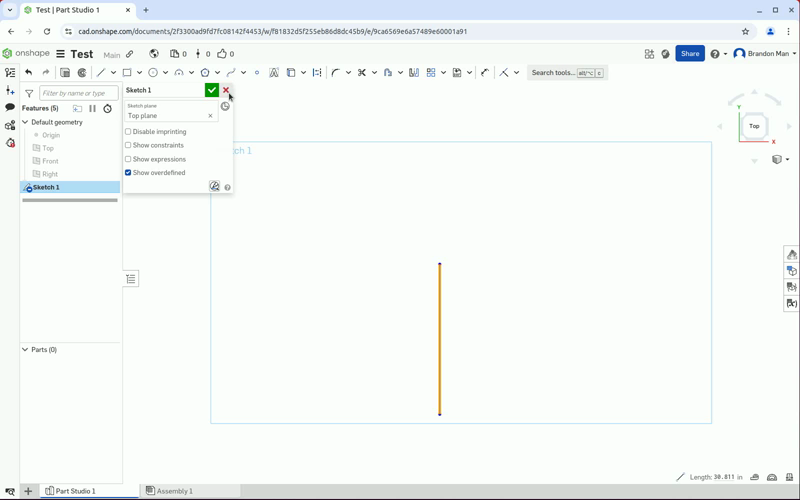
key(shift+h)
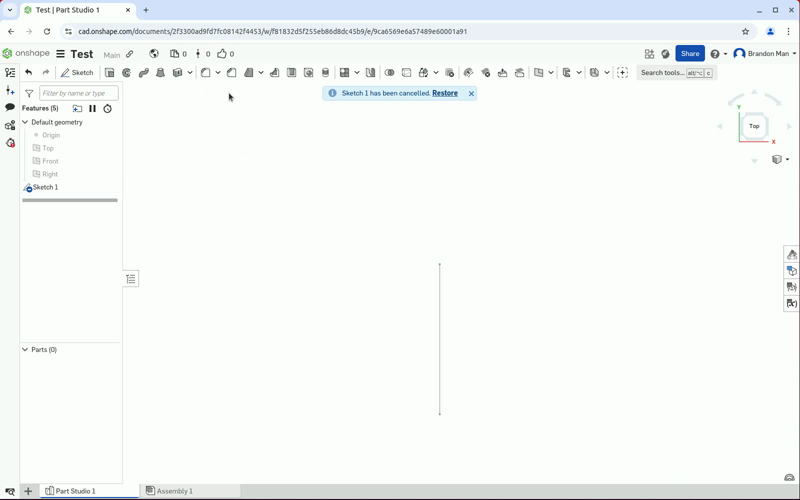
key(shift+s)
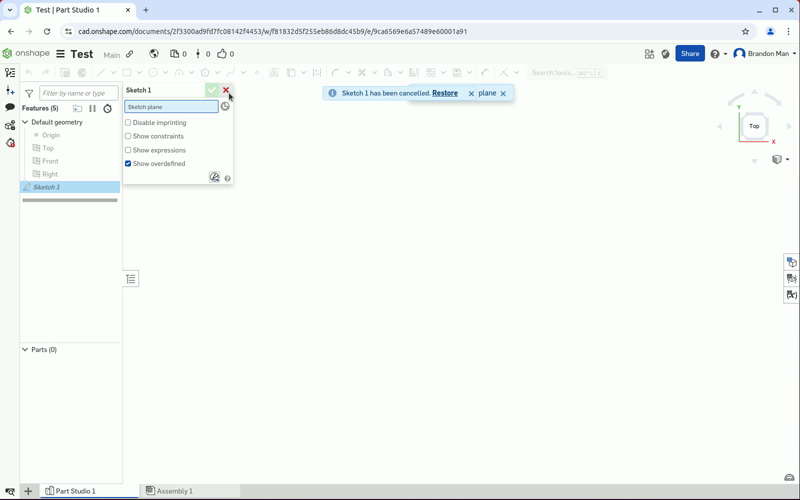
mouse_move(73, 150)
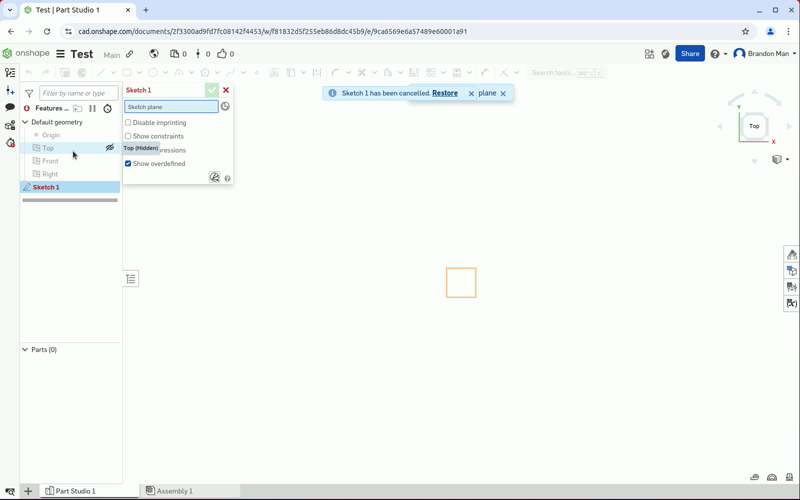
click(73, 150)
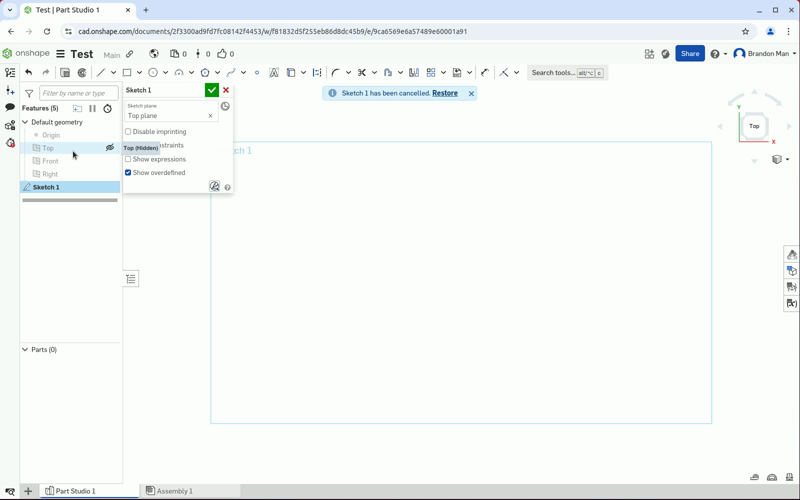
mouse_move(73, 352)
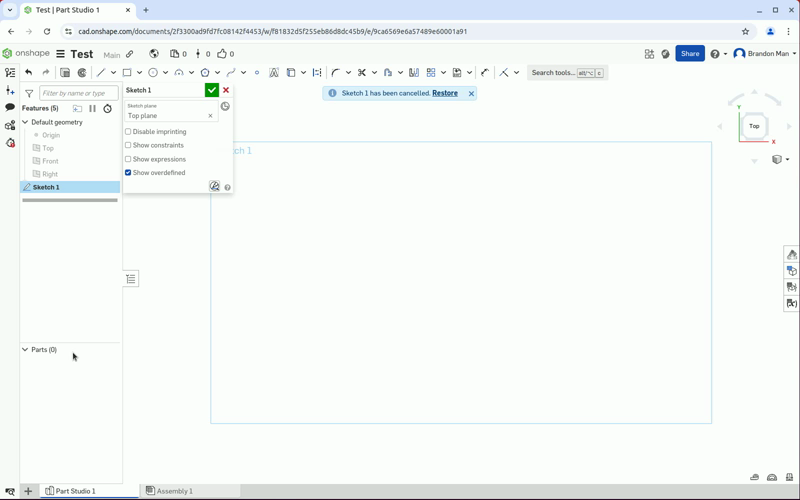
key(y)
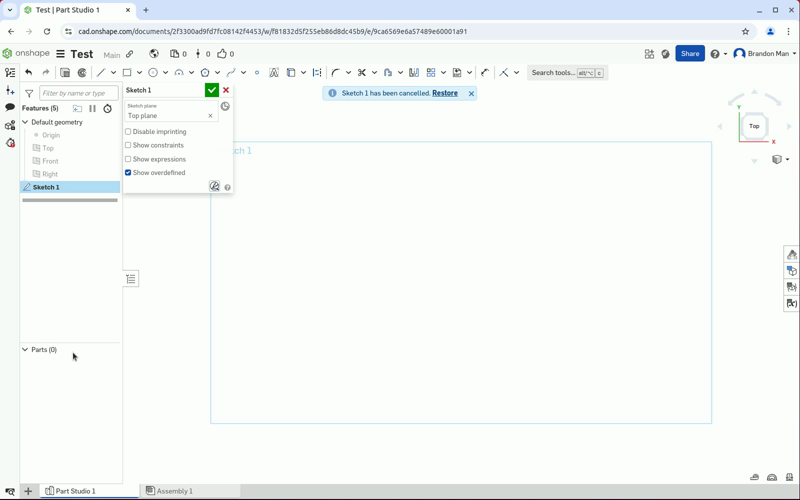
key(c)
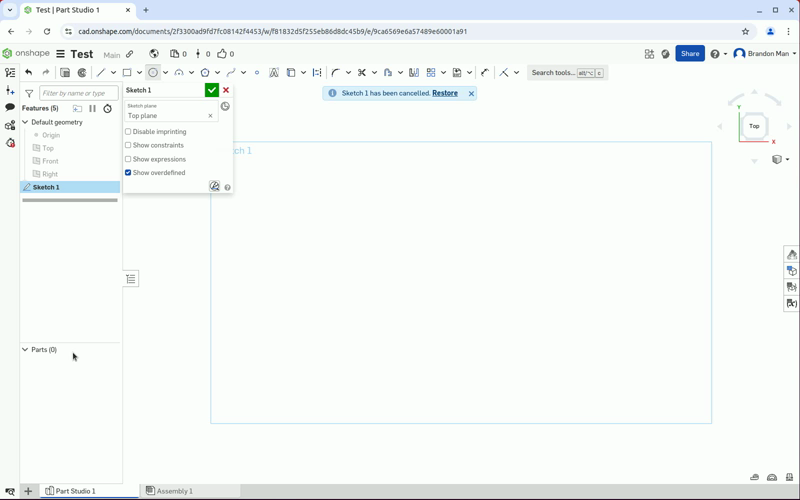
key_down(shift)
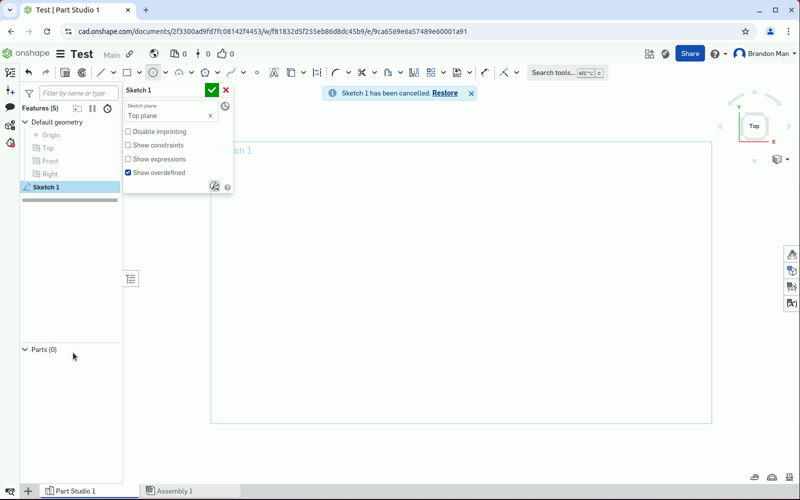
mouse_move(460, 282)
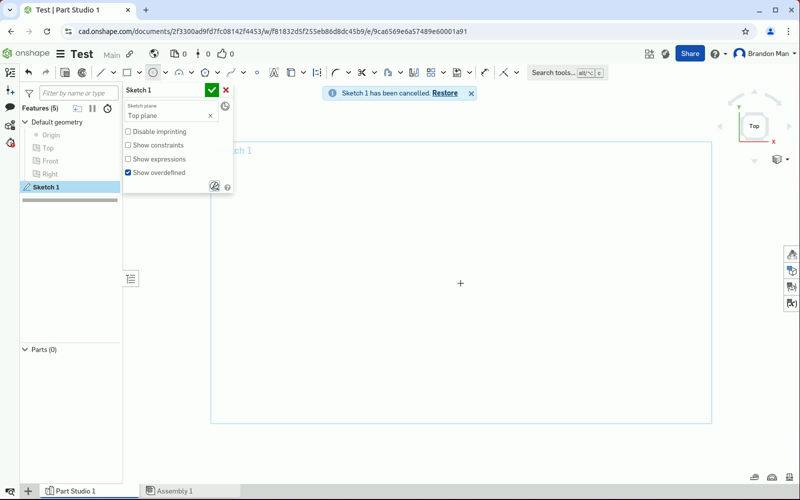
click(460, 282)
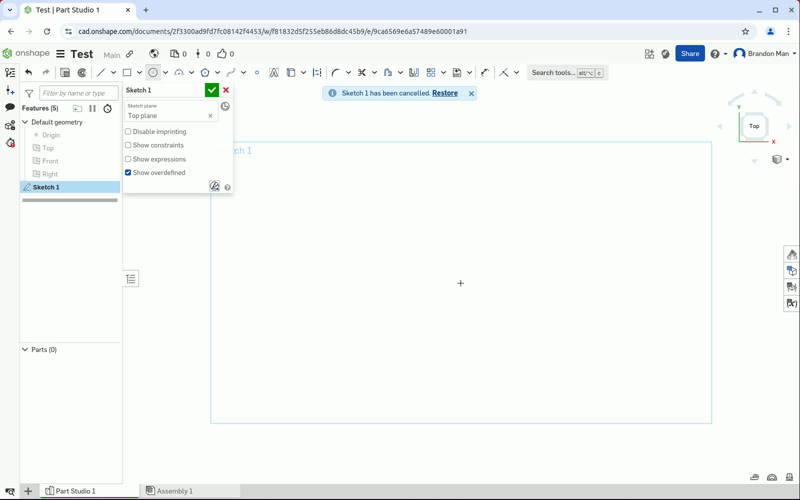
key_up(shift)
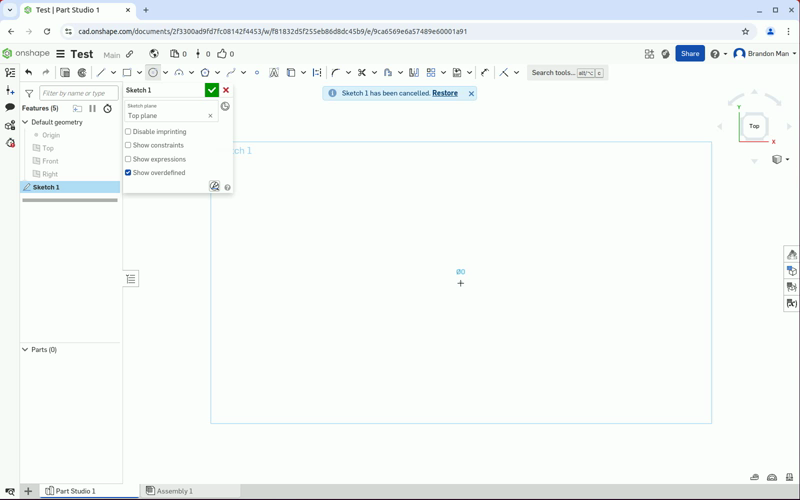
mouse_move(533, 282)
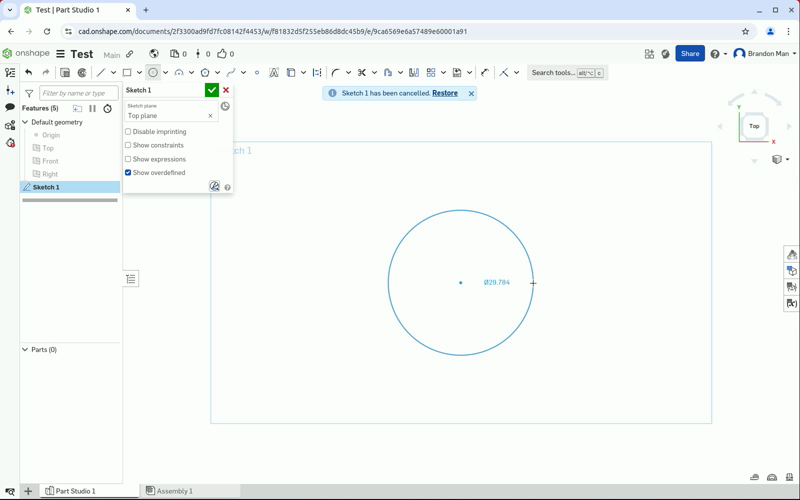
click(533, 282)
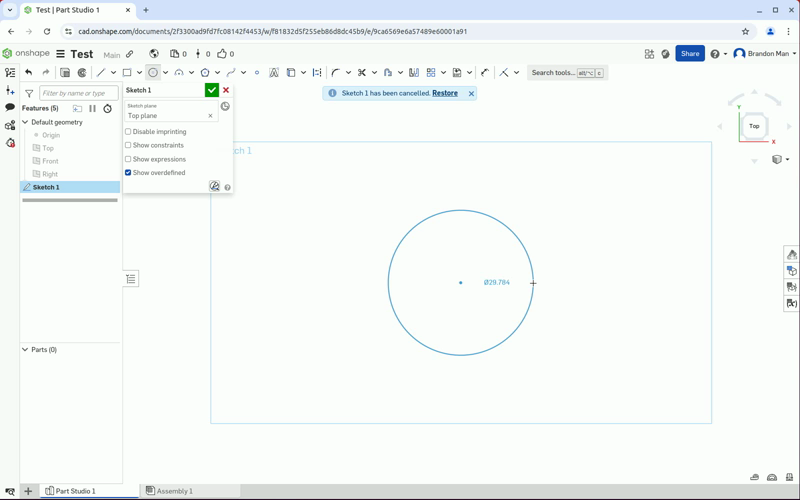
key(esc)
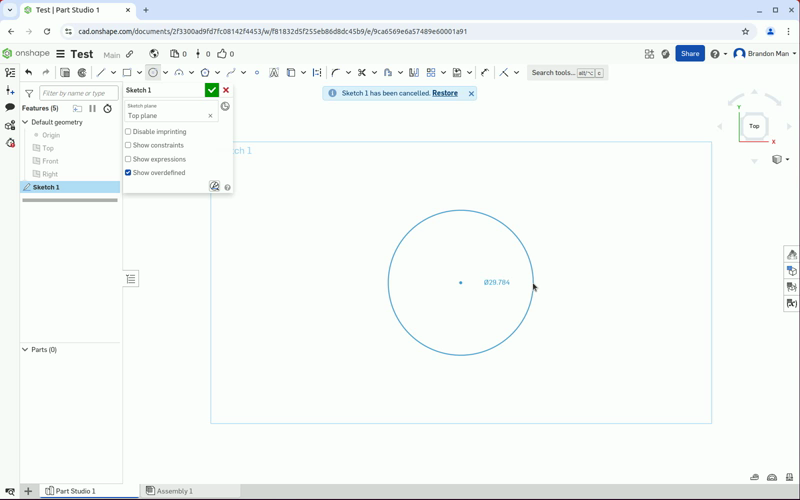
mouse_move(407, 274)
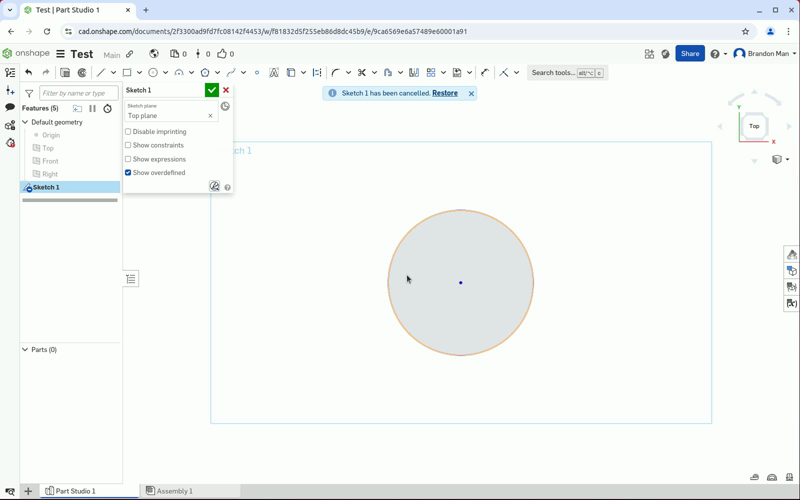
click(407, 274)
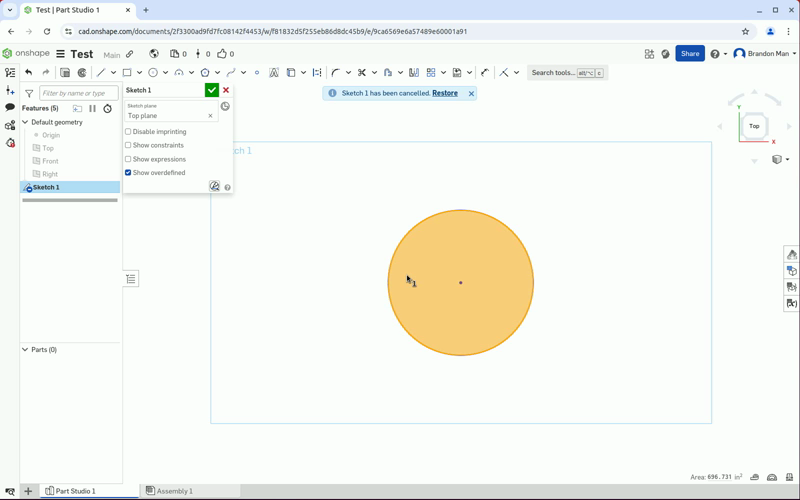
mouse_move(73, 352)
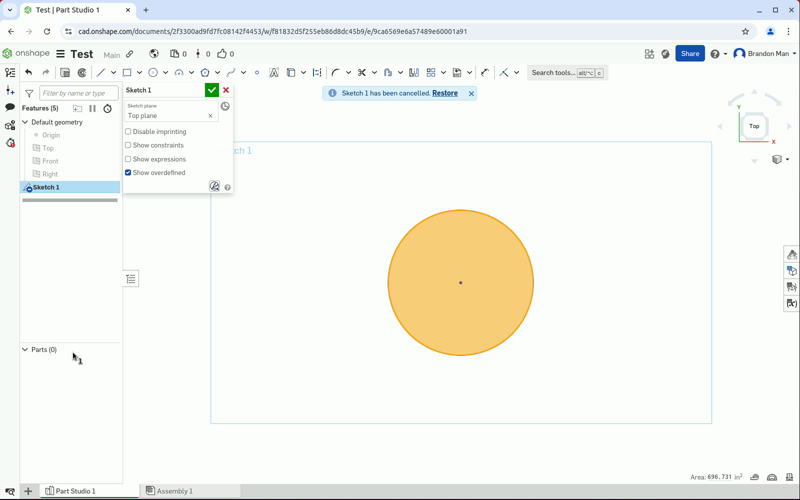
key(shift+y)
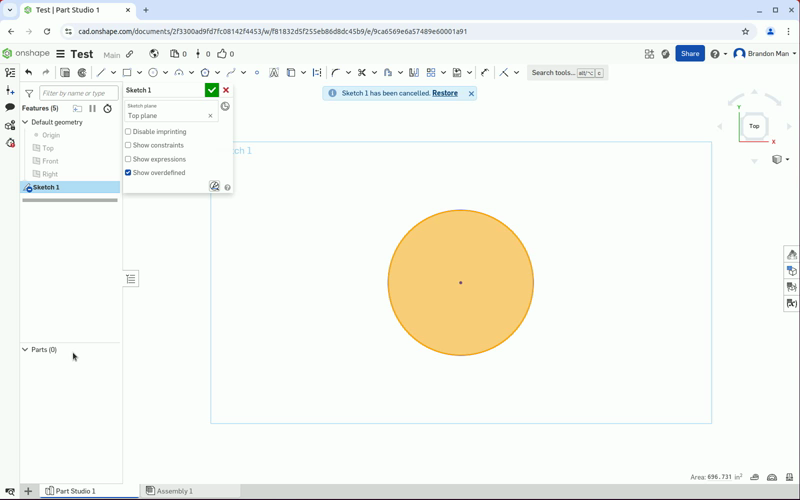
key(shift+e)
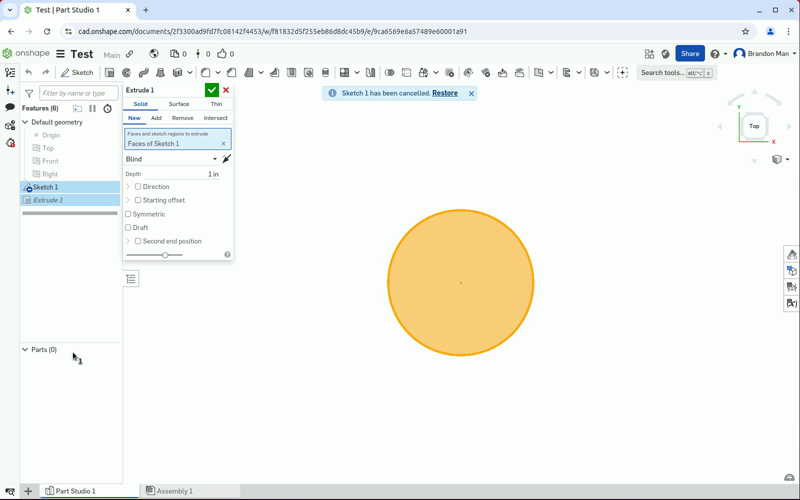
mouse_move(143, 106)
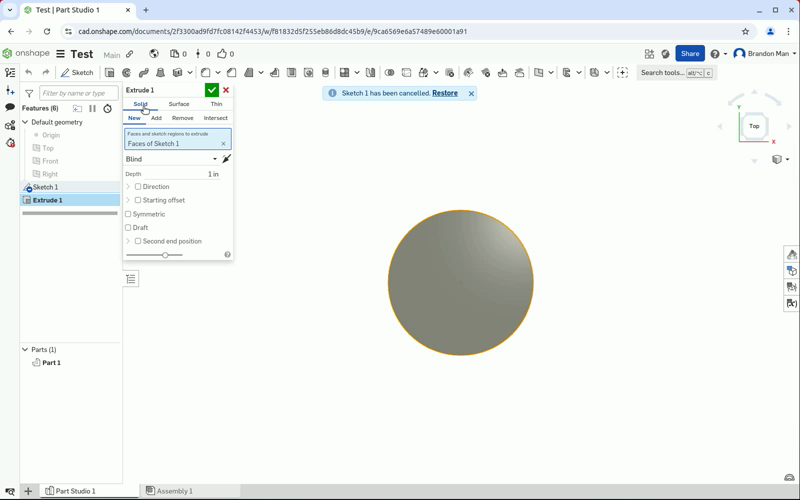
click(143, 106)
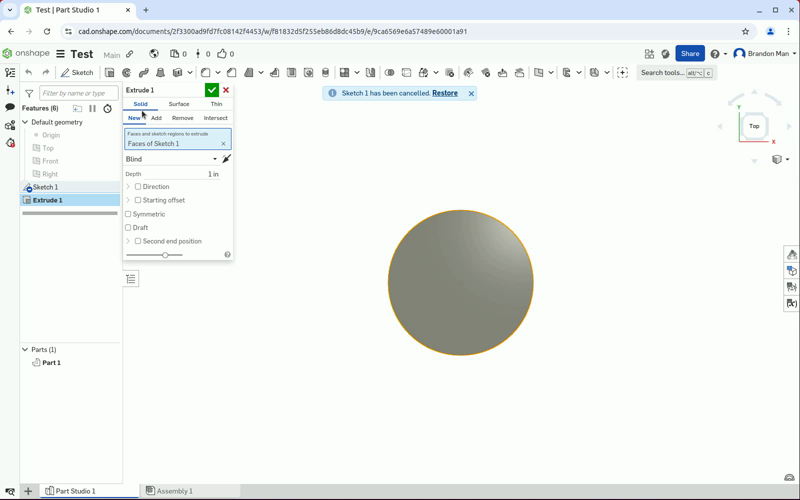
mouse_move(137, 120)
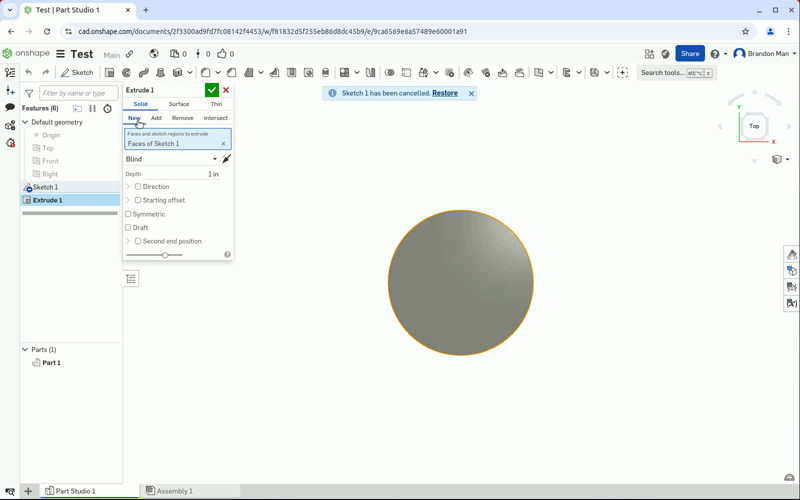
click(137, 120)
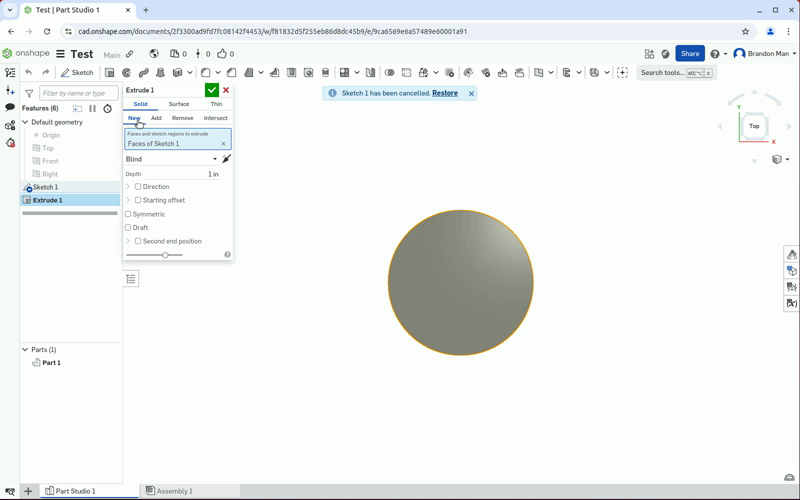
key(tab, 4)
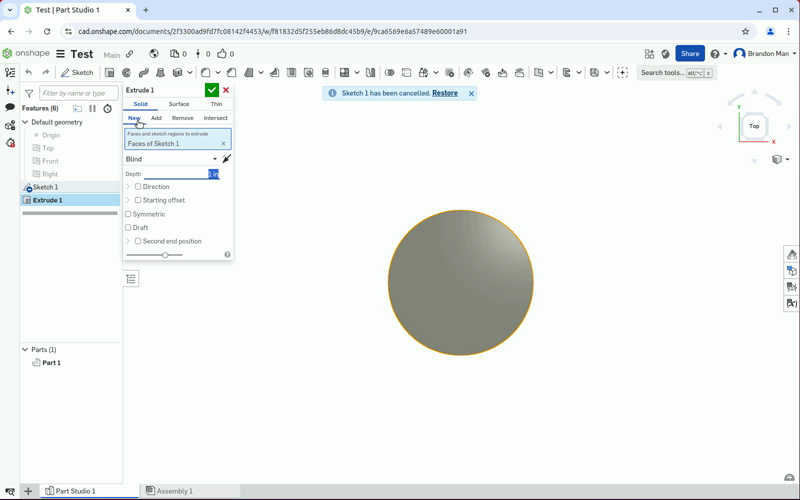
text(8.184)
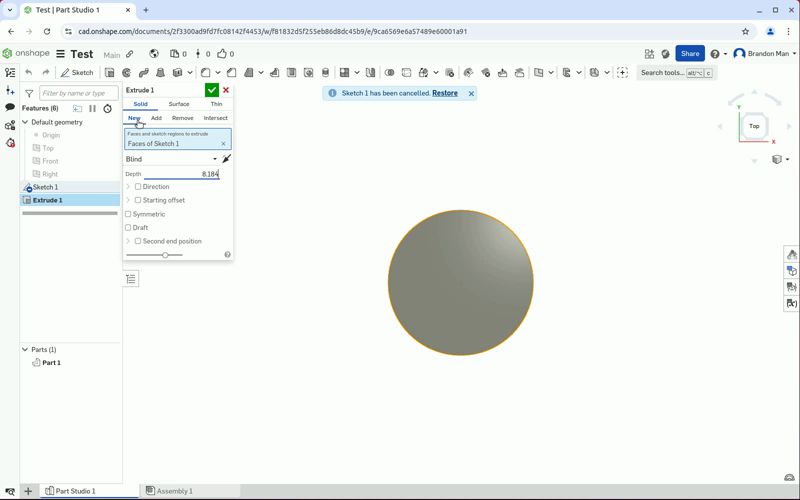
key(enter)
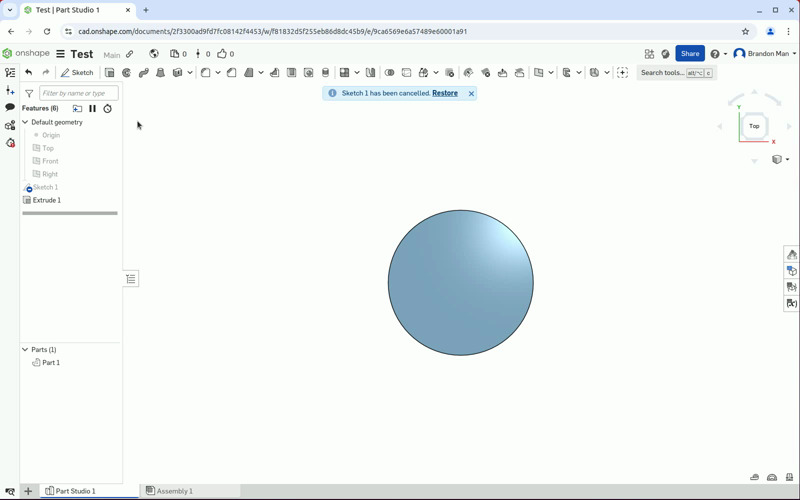
key(shift+h)
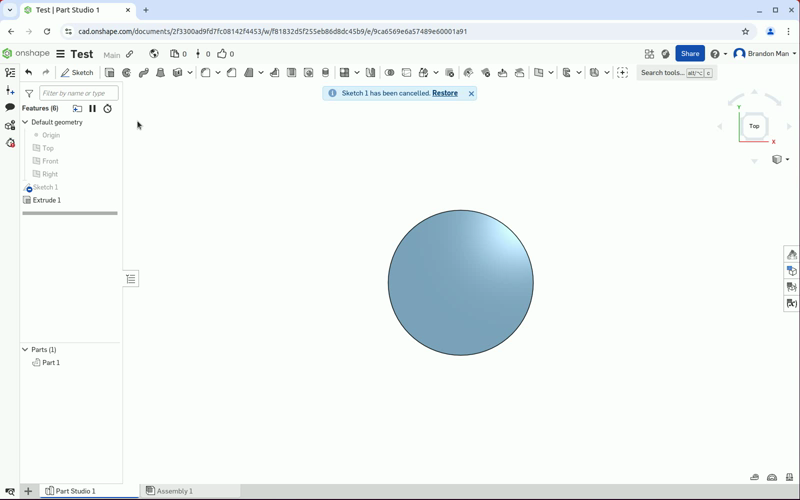
key(shift+h)
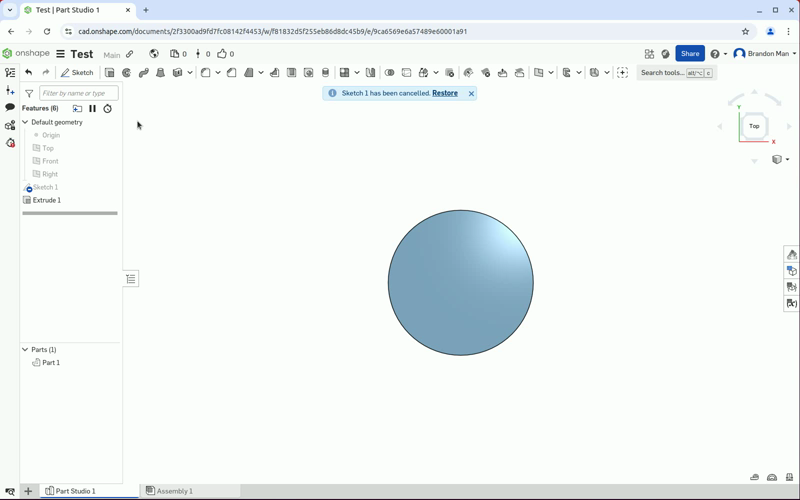
mouse_move(73, 189)
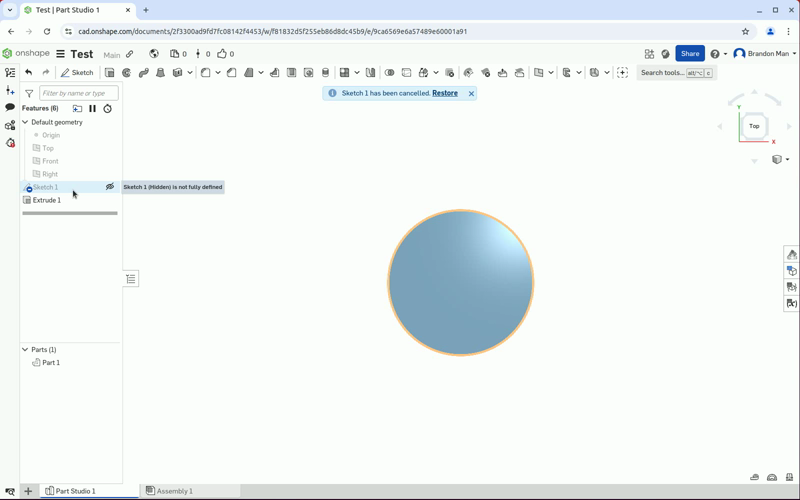
click(73, 189)
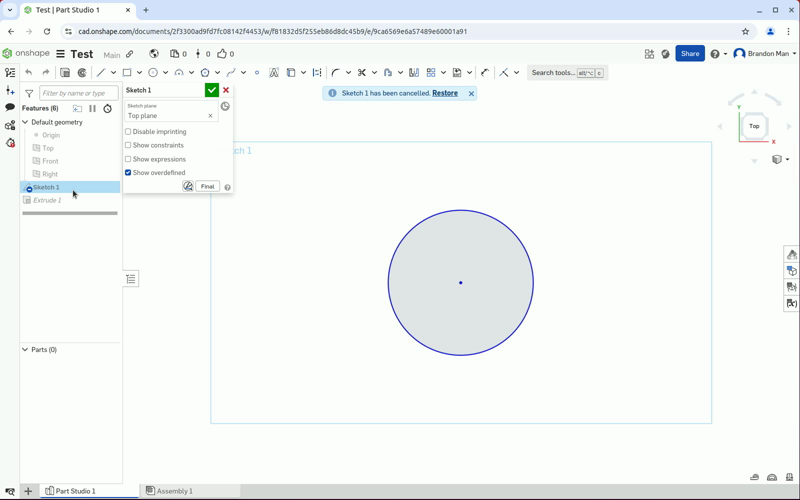
mouse_move(229, 92)
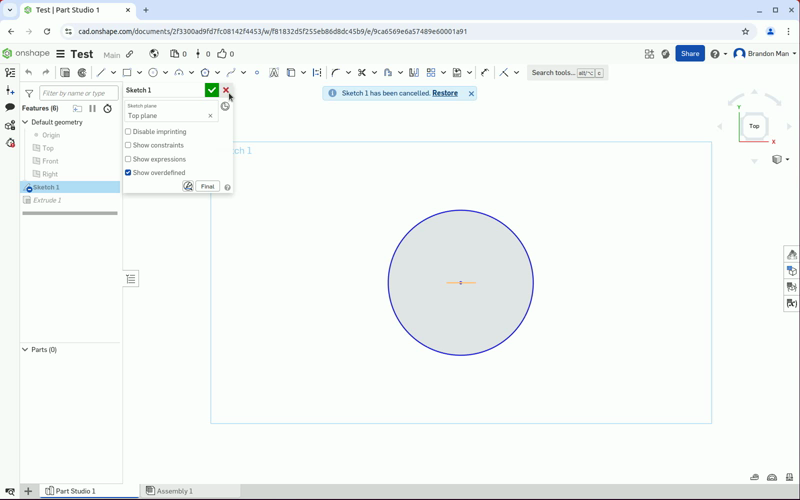
click(229, 92)
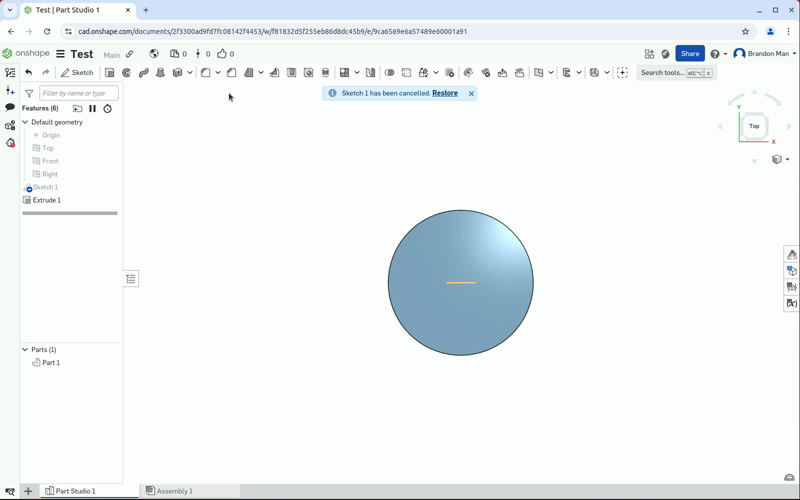
mouse_move(541, 75)
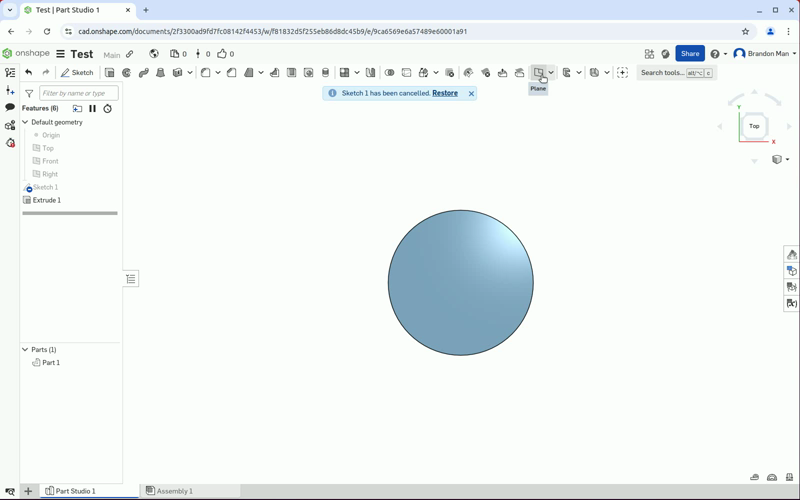
click(541, 75)
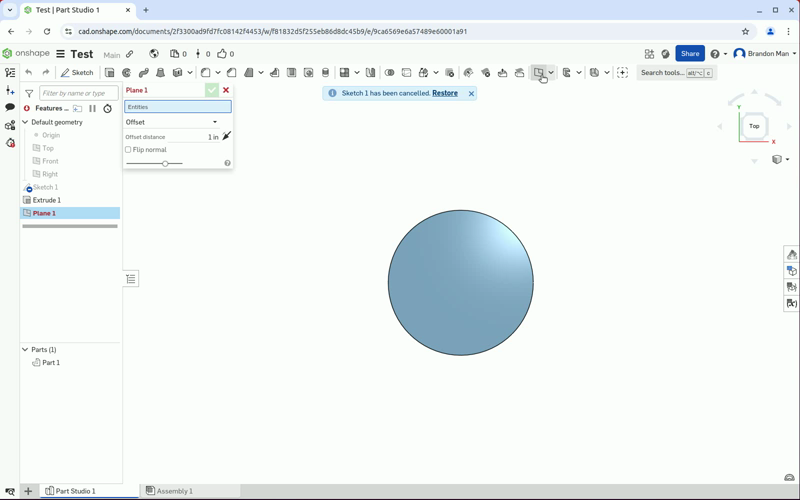
mouse_move(73, 150)
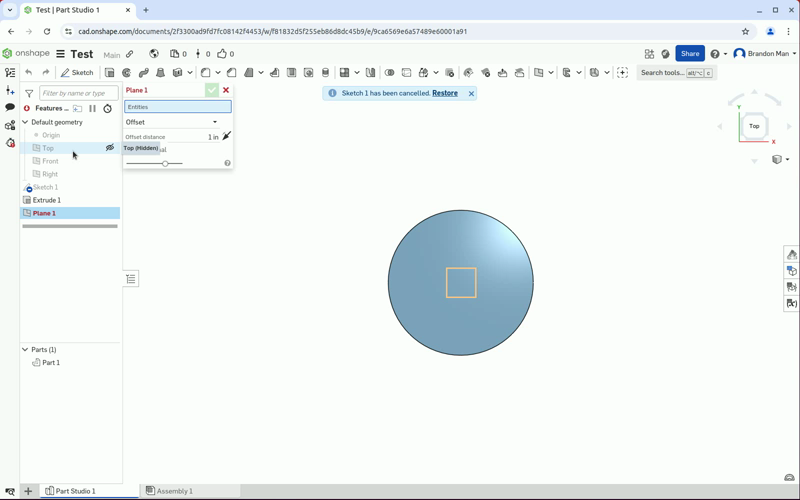
click(73, 150)
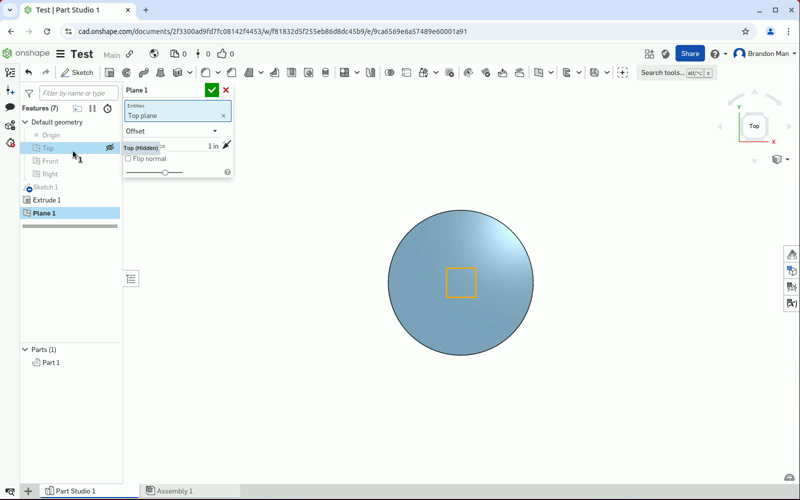
key(tab, 2)
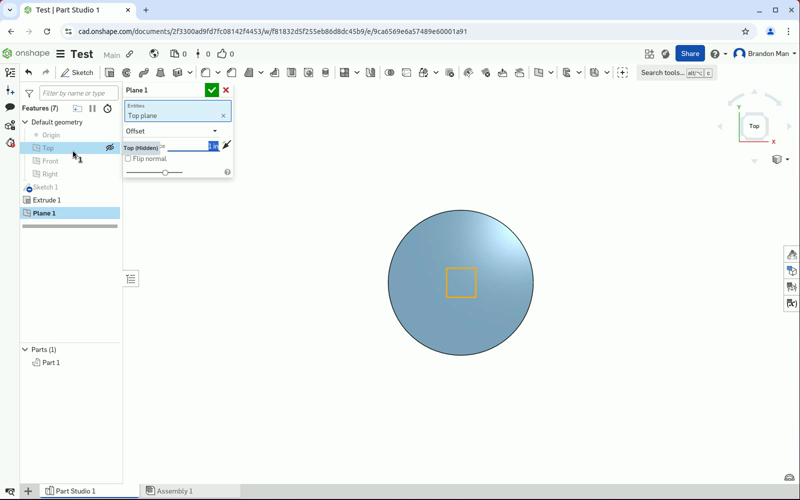
text(8.196)
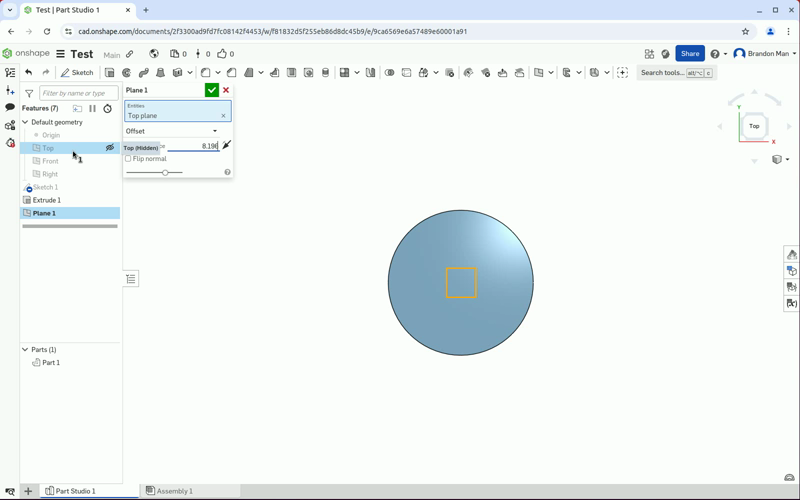
key(enter, 2)
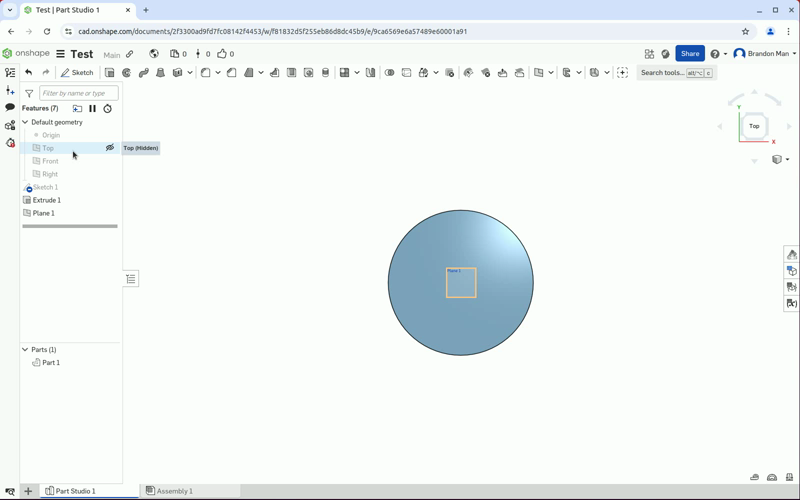
key(shift+s)
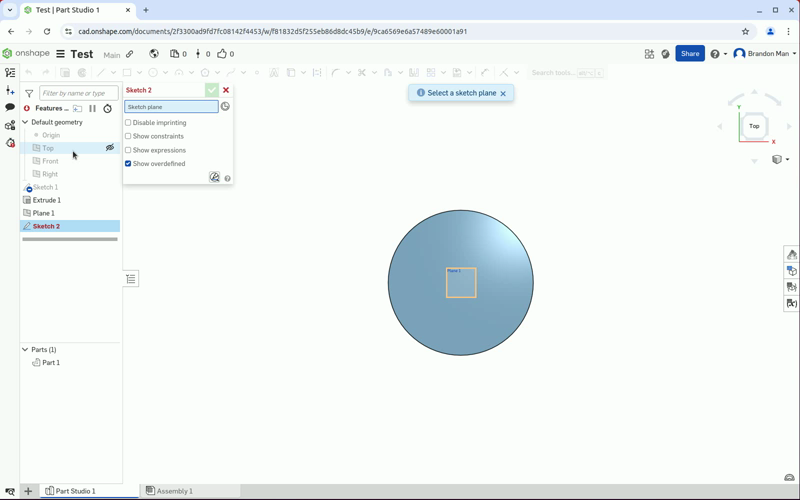
mouse_move(73, 215)
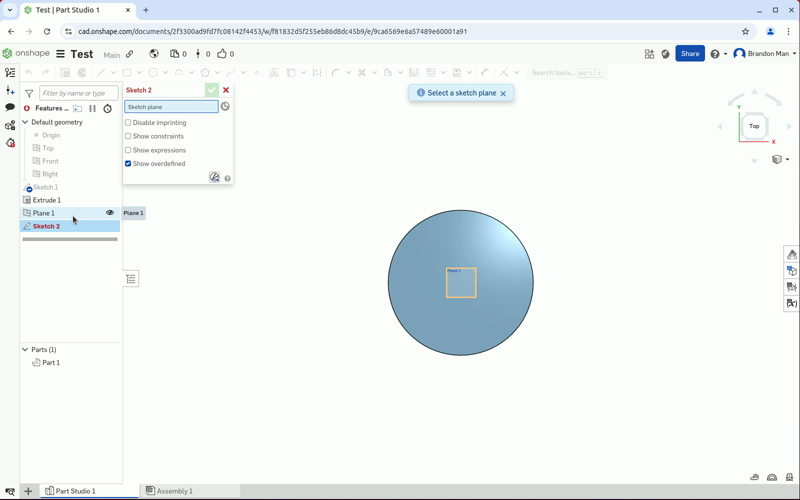
click(73, 215)
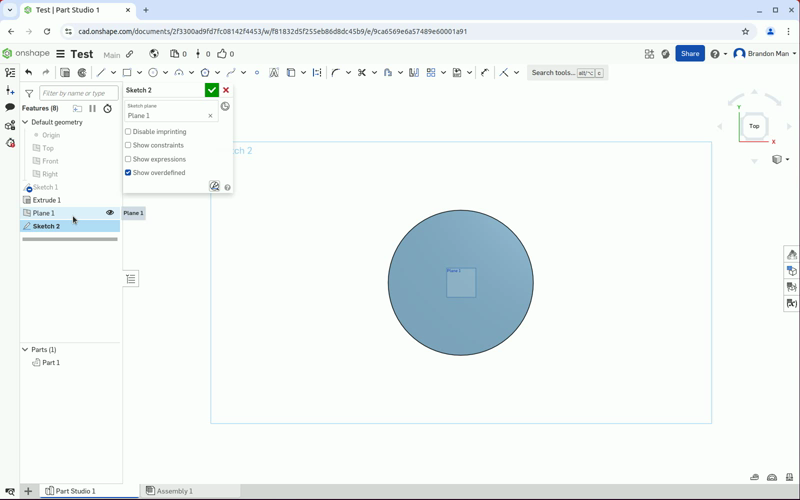
mouse_move(73, 352)
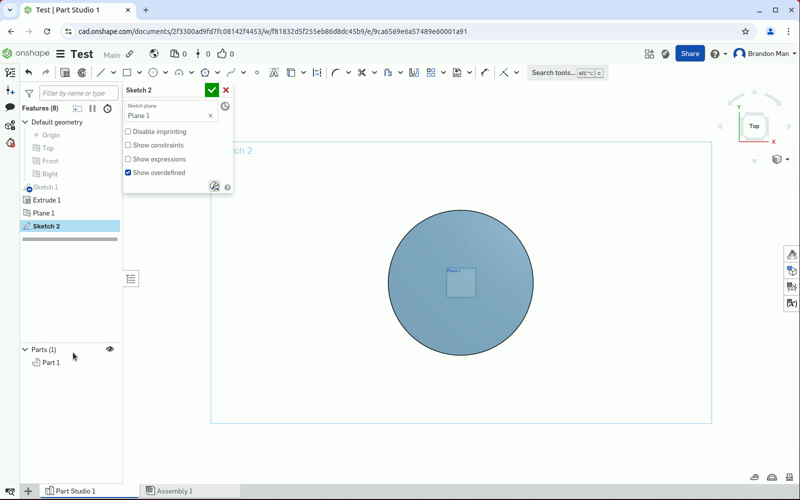
key(y)
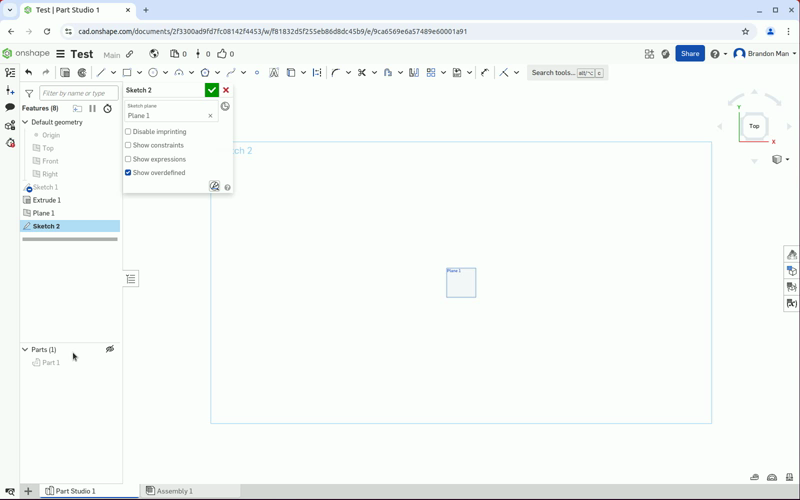
key(c)
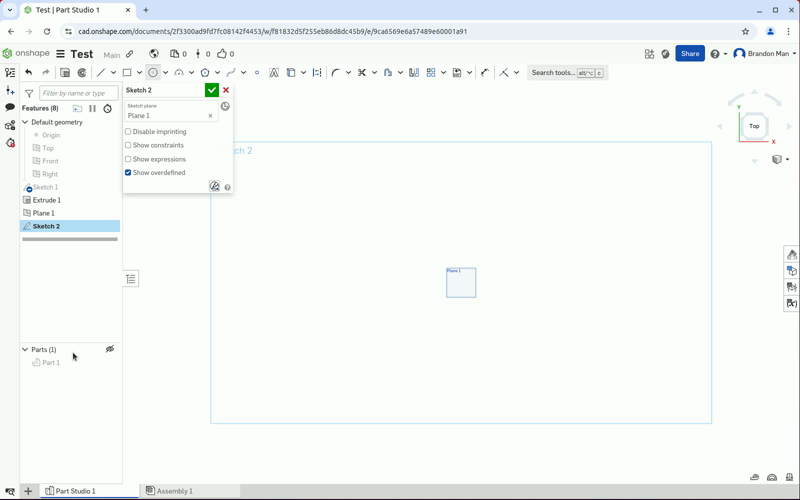
key_down(shift)
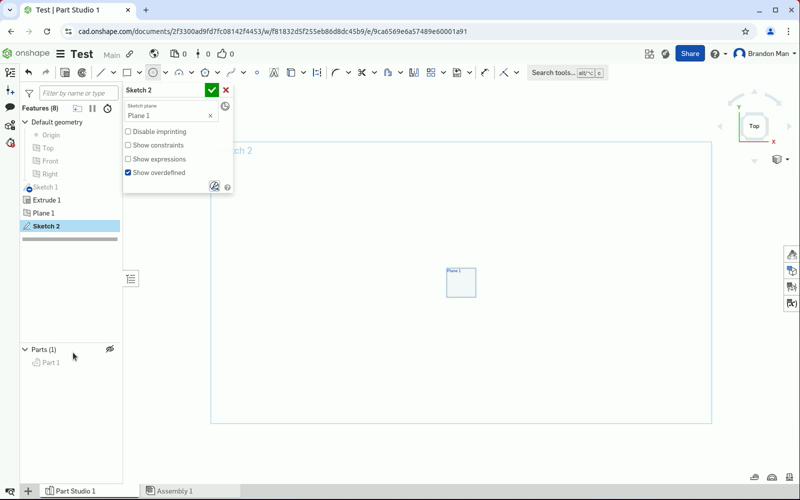
mouse_move(460, 282)
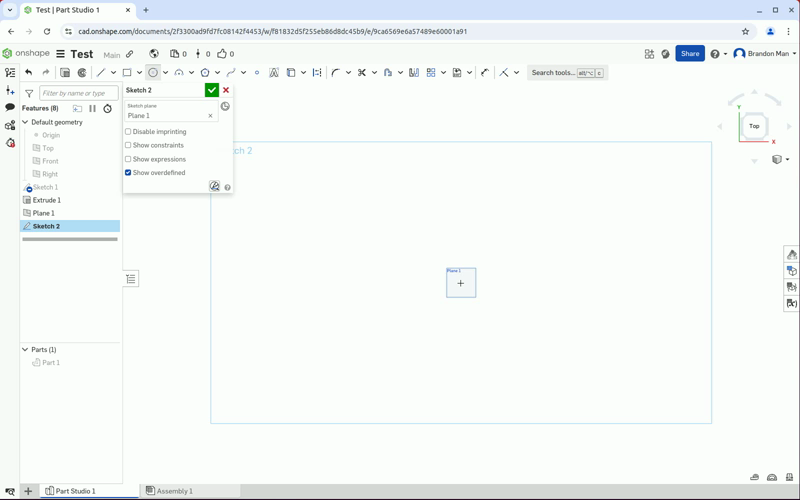
click(460, 282)
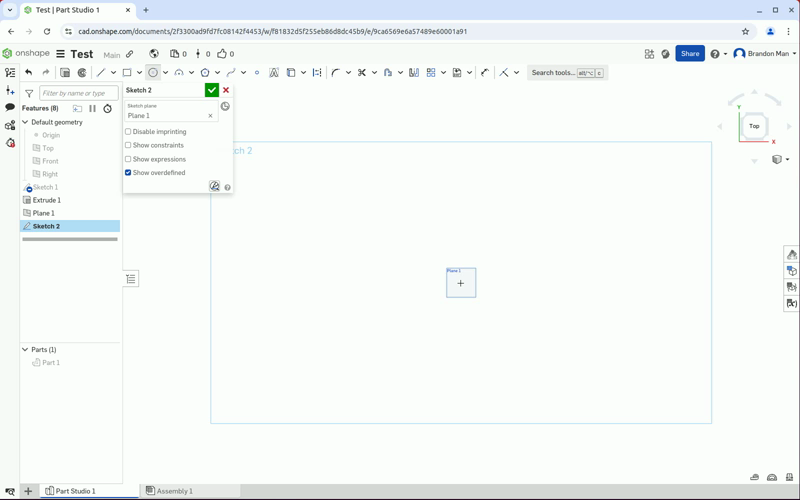
key_up(shift)
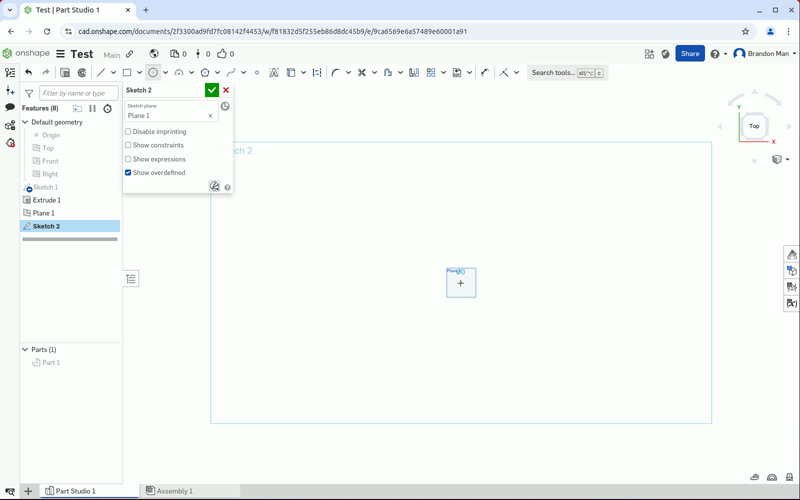
mouse_move(511, 282)
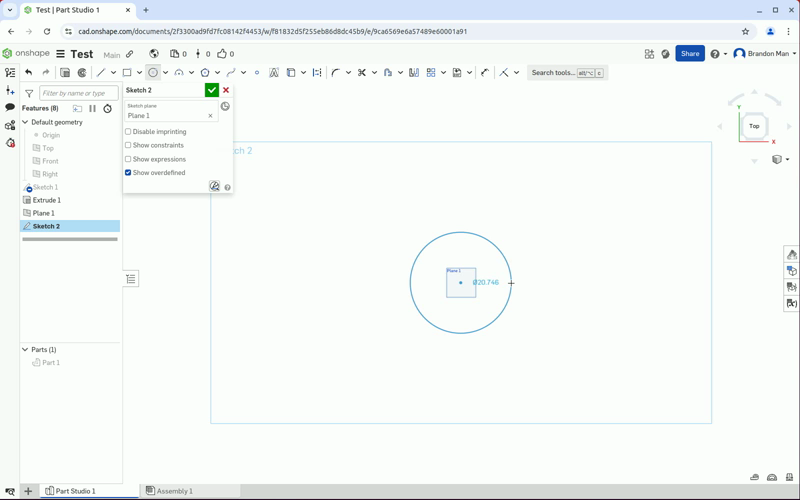
click(511, 282)
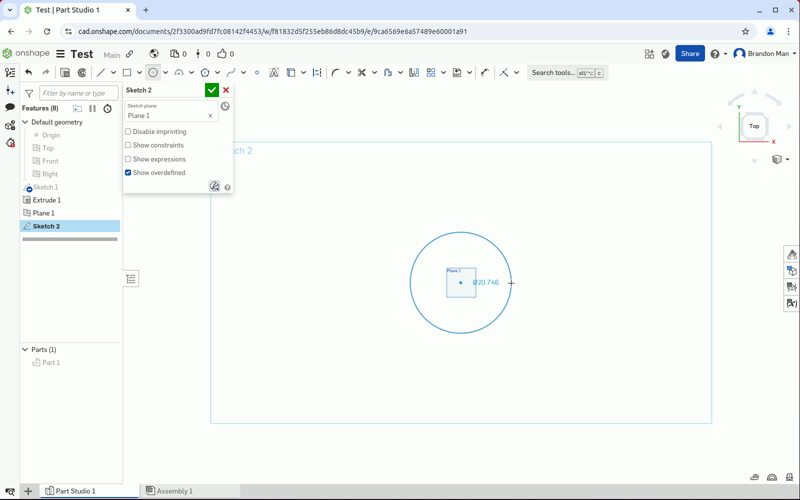
key(esc)
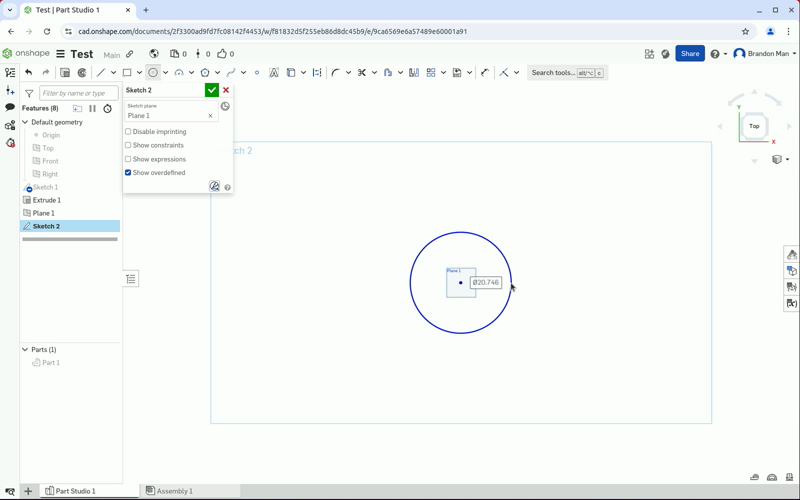
mouse_move(433, 257)
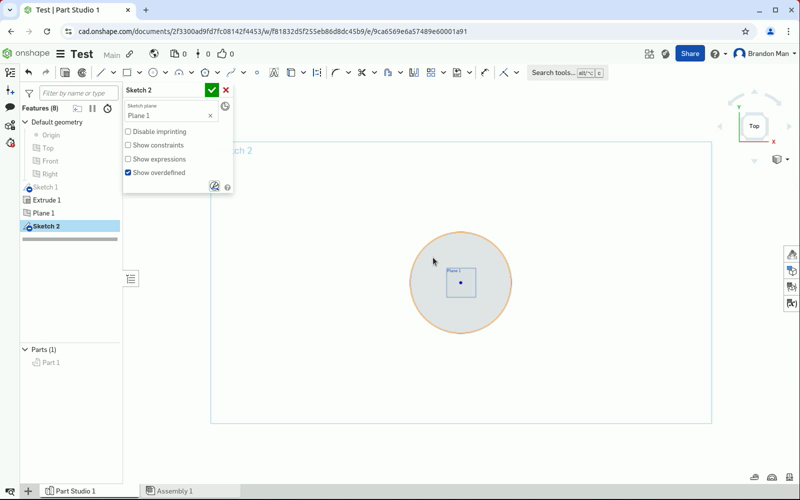
click(433, 257)
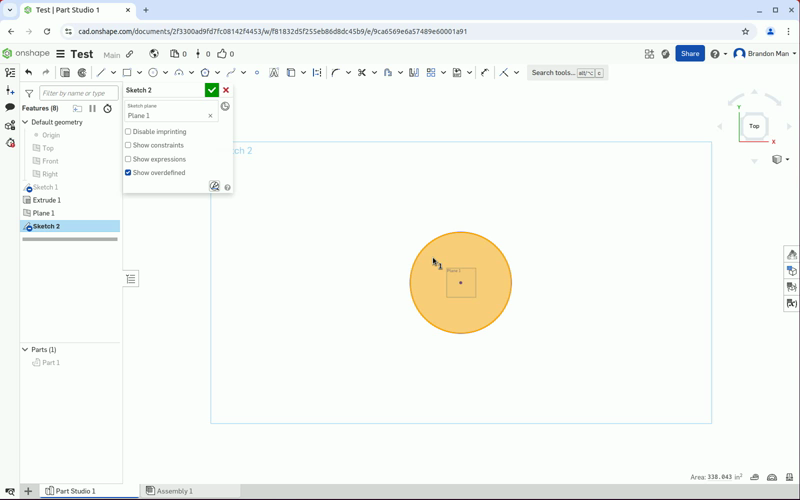
mouse_move(73, 352)
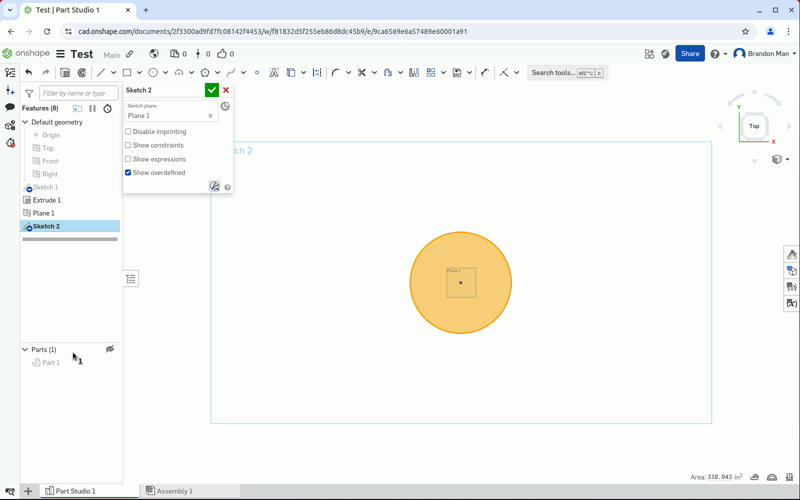
key(shift+y)
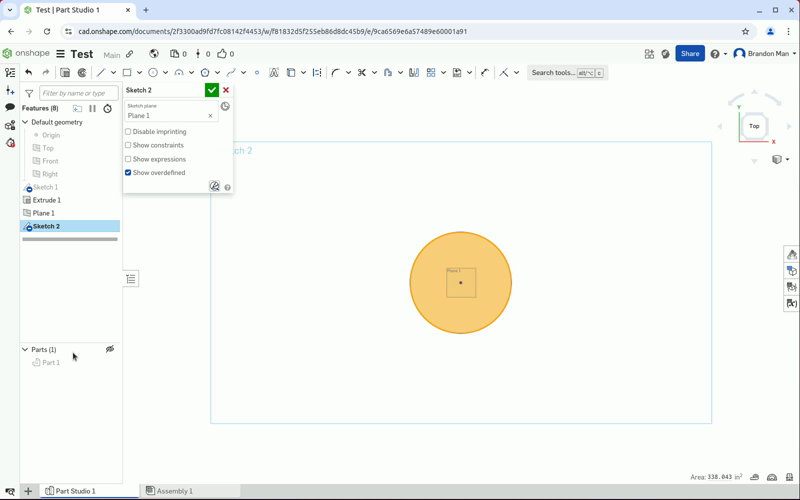
key(shift+e)
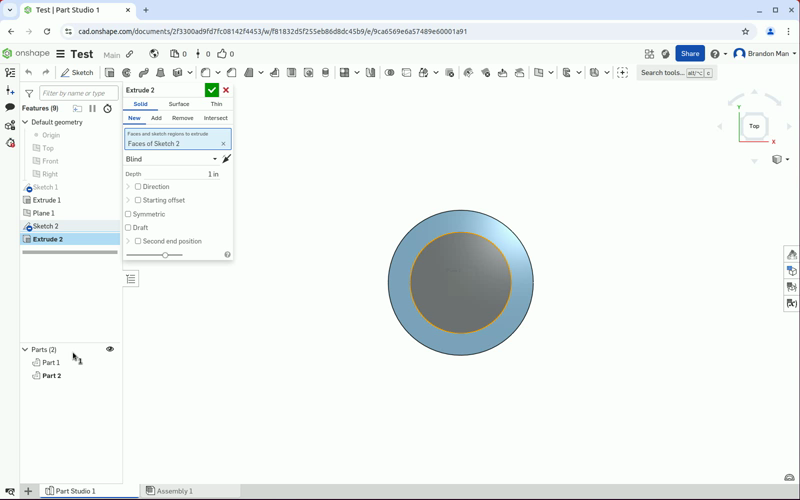
mouse_move(143, 106)
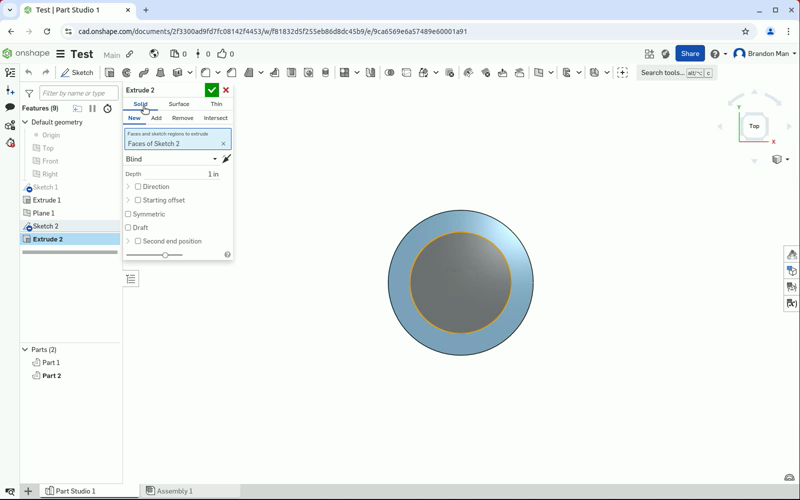
click(143, 106)
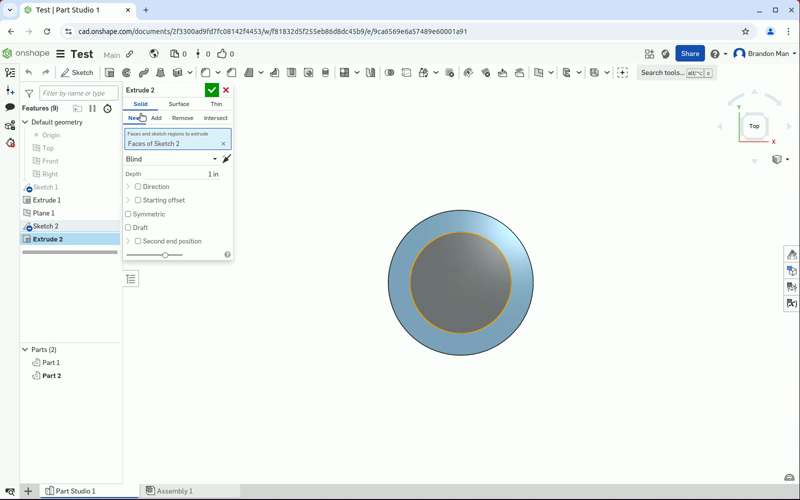
mouse_move(137, 120)
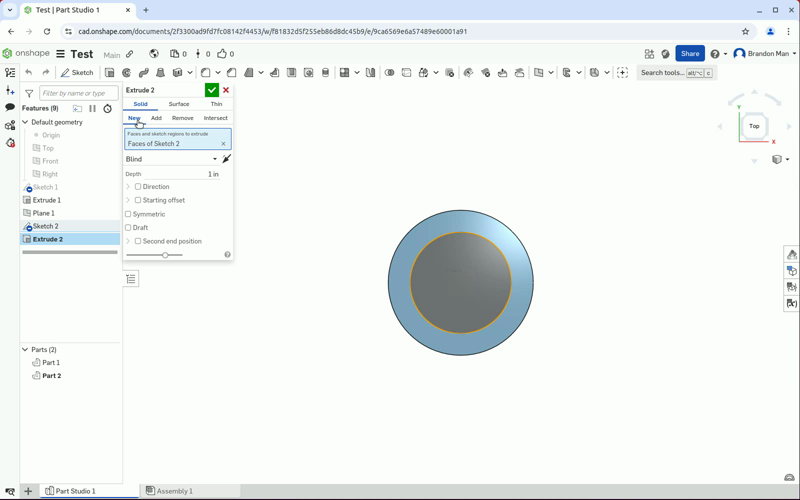
click(137, 120)
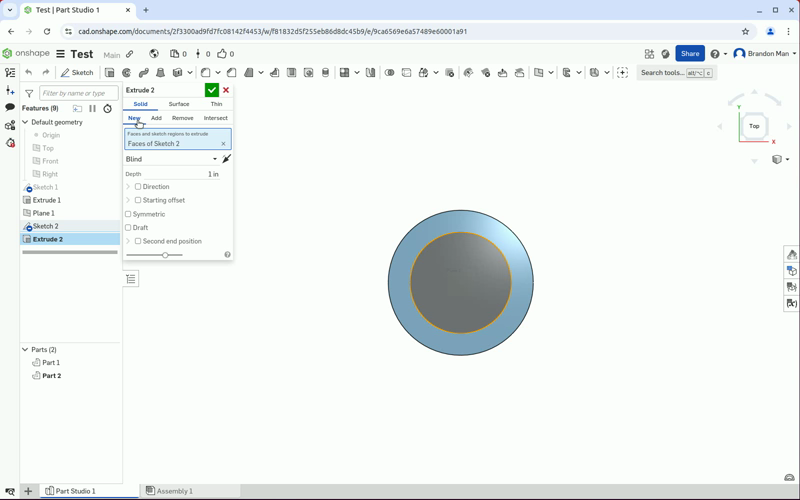
key(tab, 4)
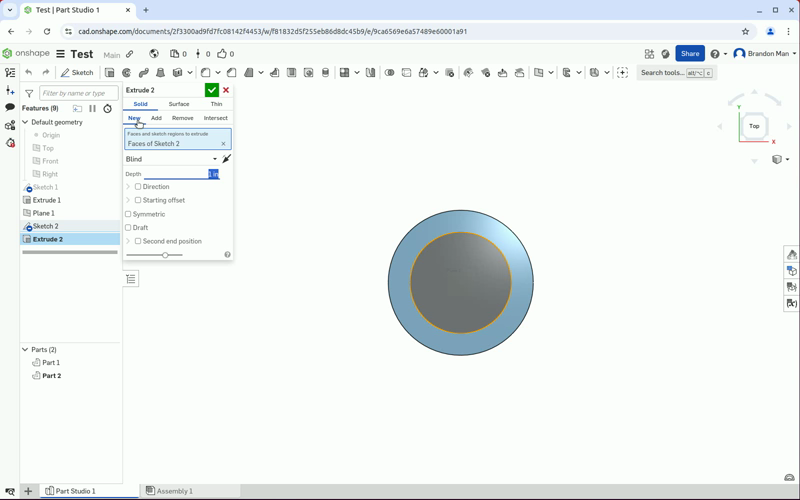
text(11.554)
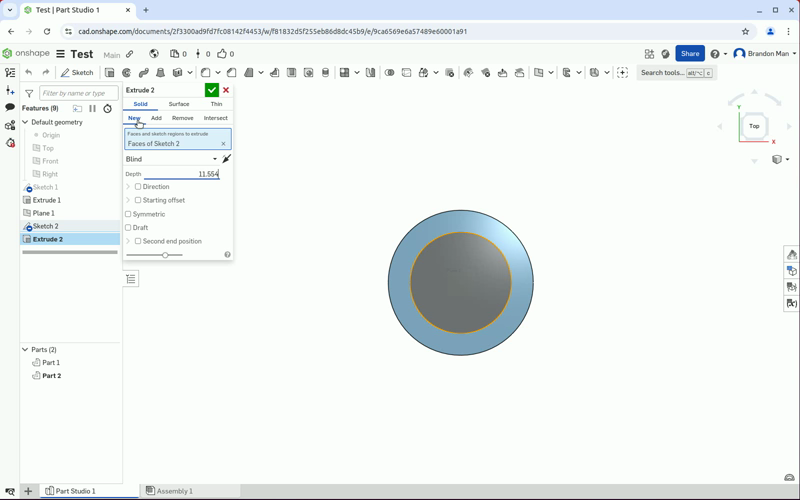
key(enter)
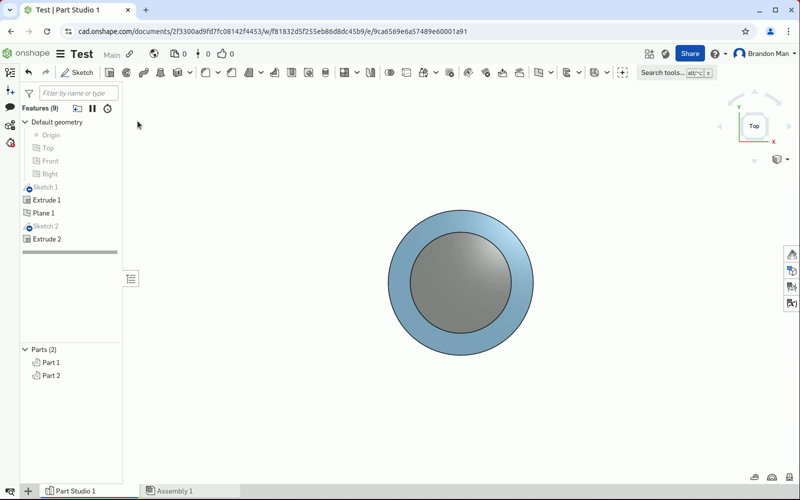
key(shift+h)
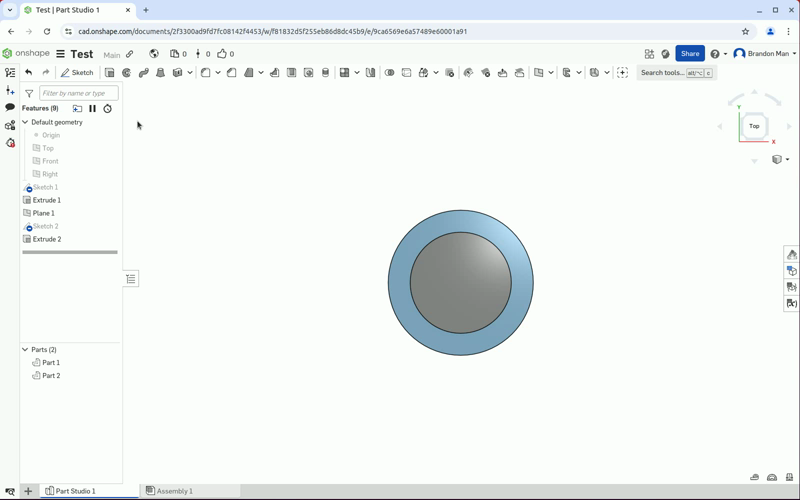
key(shift+h)
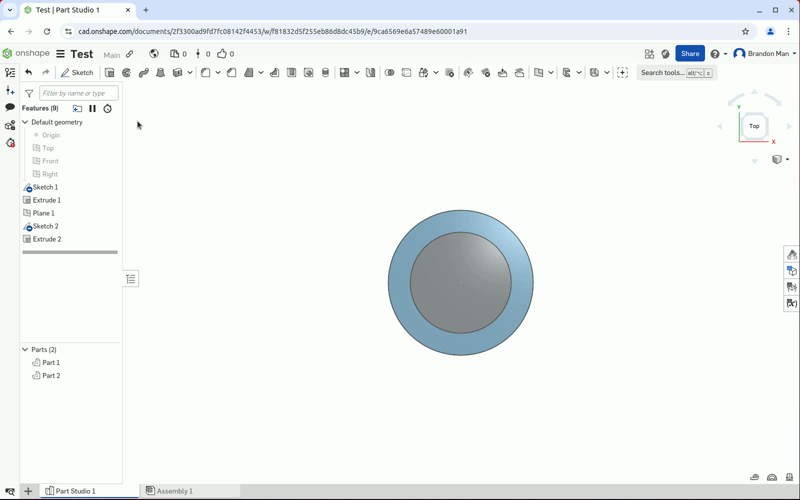
key(shift+7)
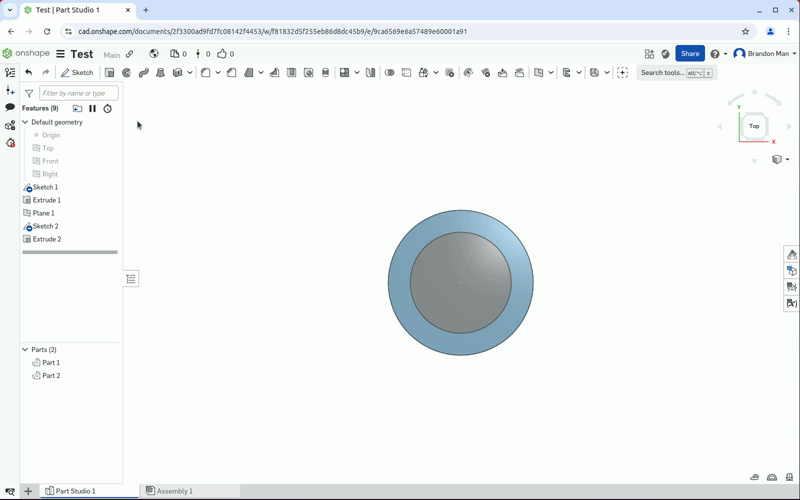
key(up, 3)
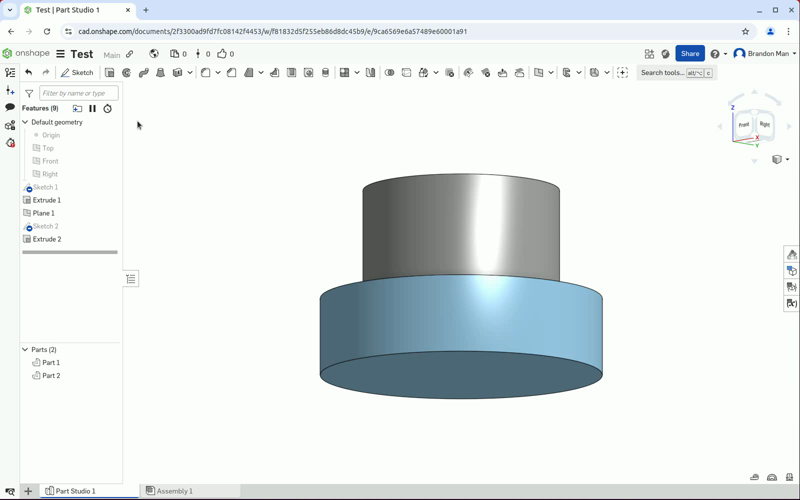
key(left, 3)
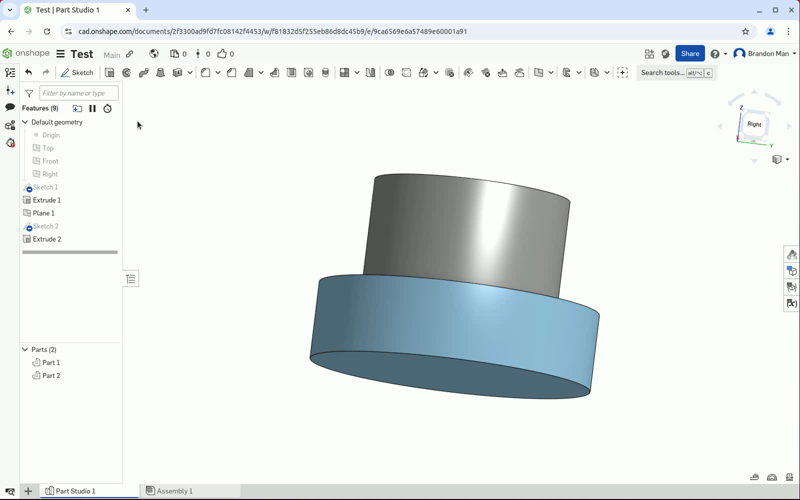
key(right, 3)
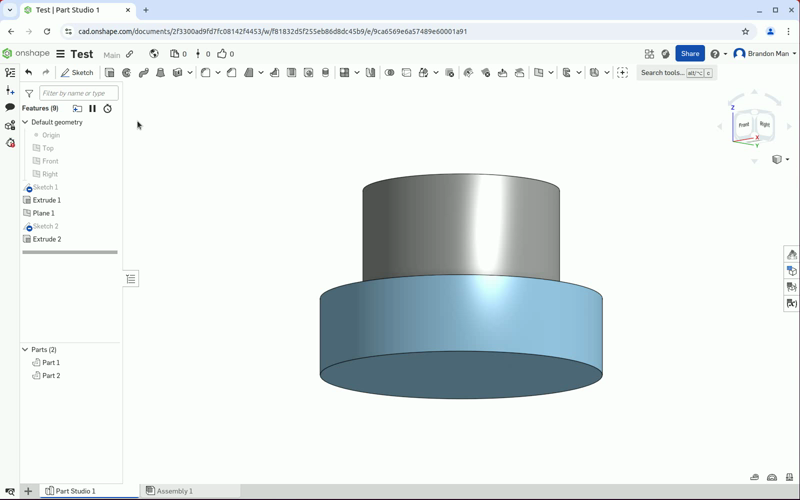
key(down, 3)
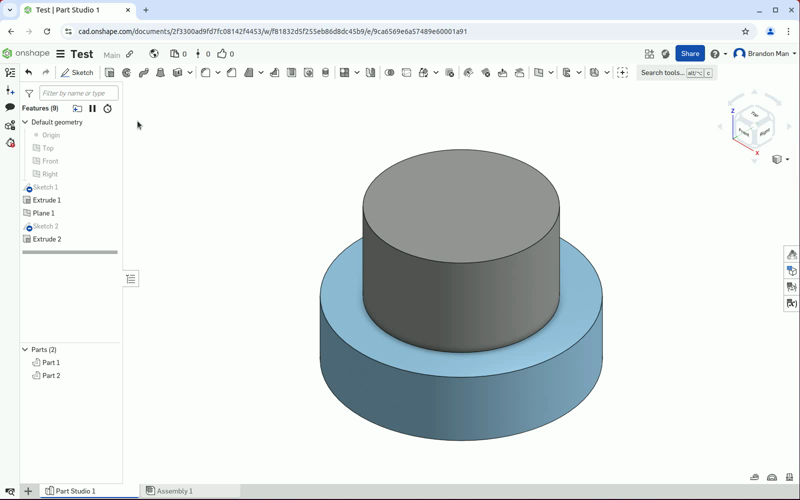
mouse_move(73, 189)
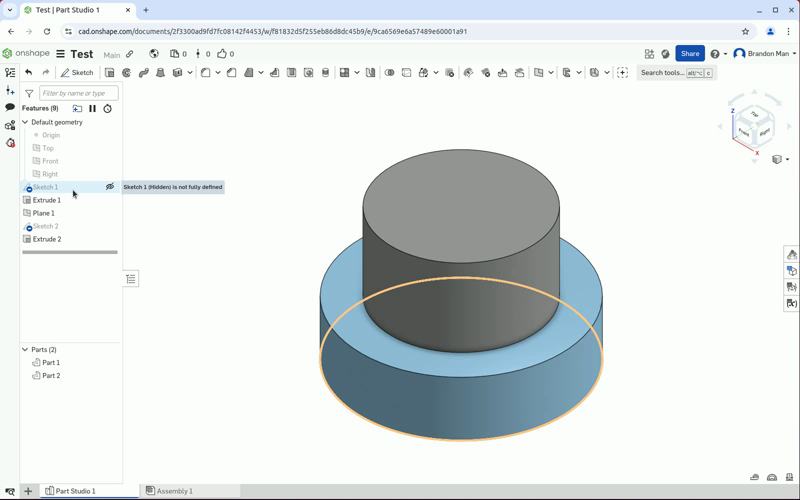
click(73, 189)